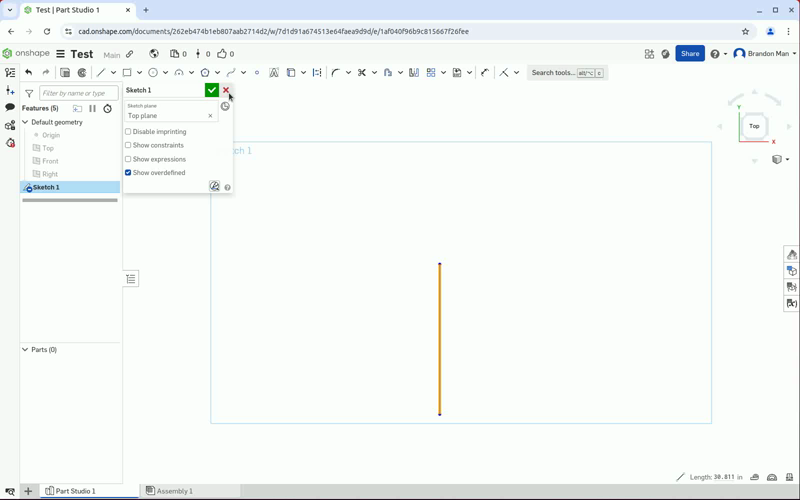
key(shift+h)
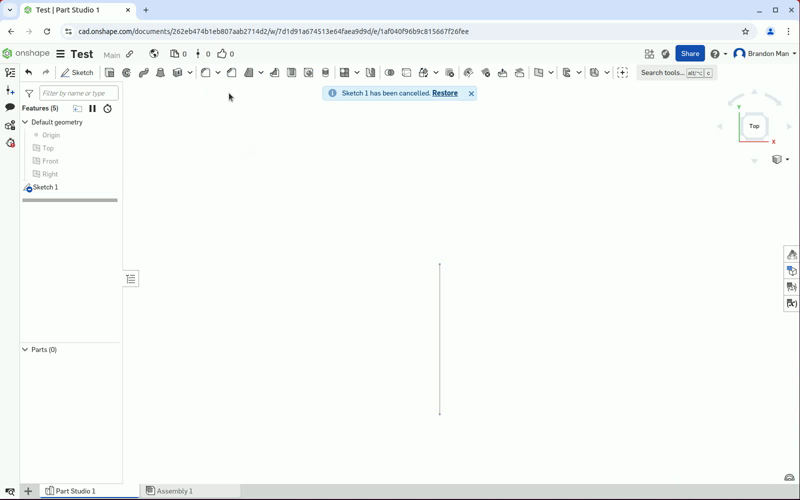
key(shift+s)
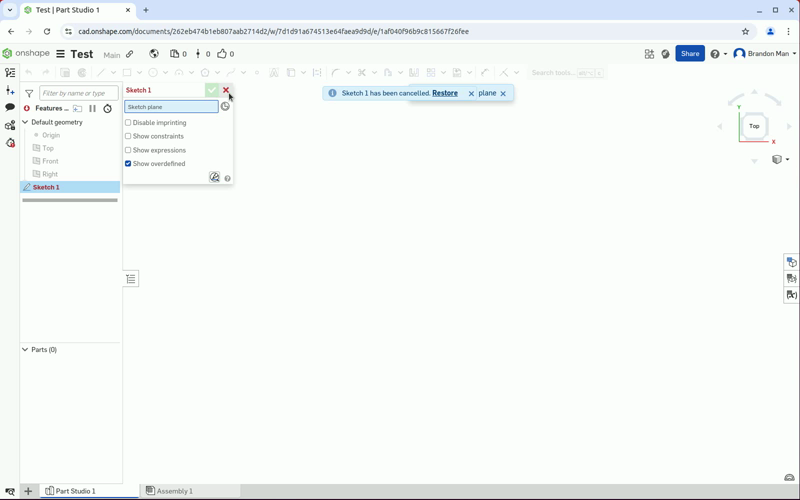
mouse_move(73, 150)
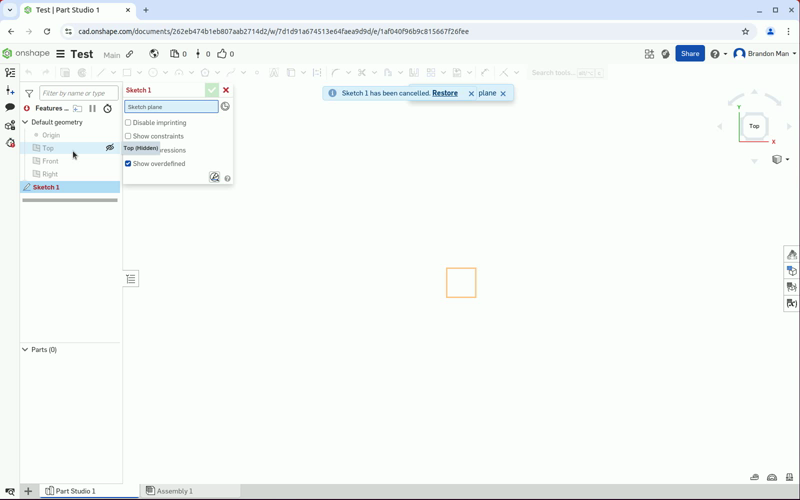
click(73, 150)
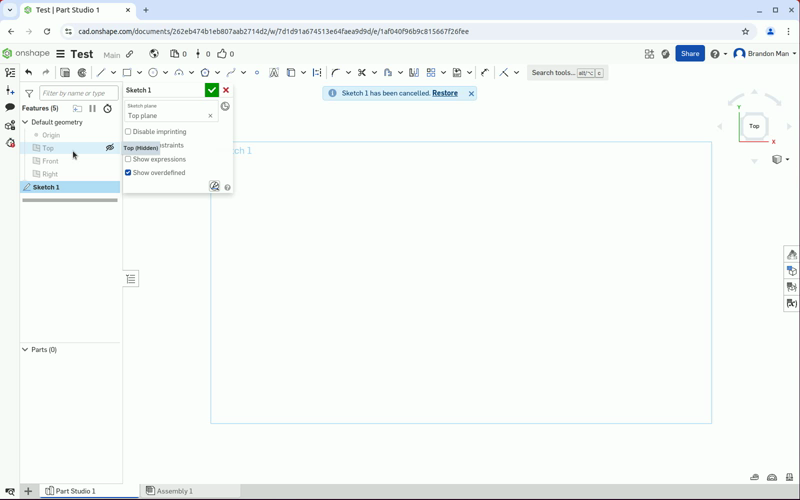
mouse_move(73, 352)
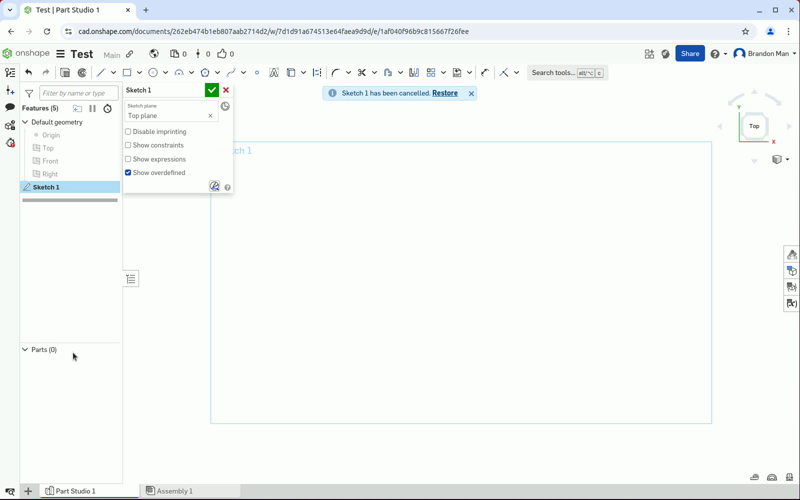
key(y)
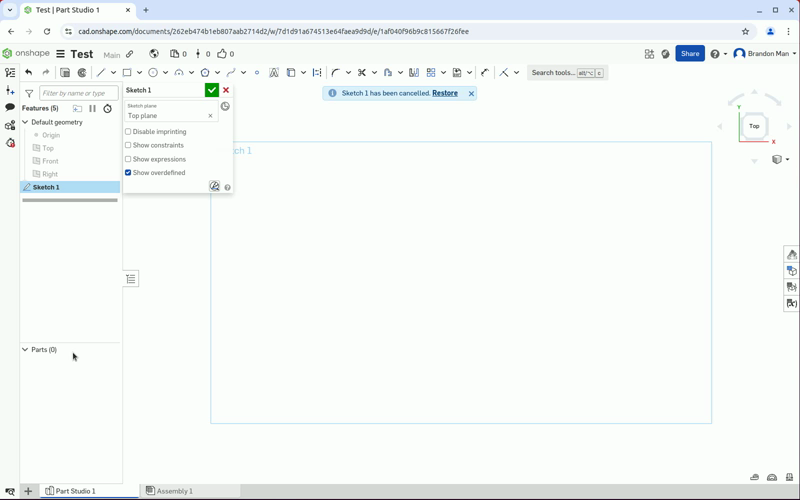
key(c)
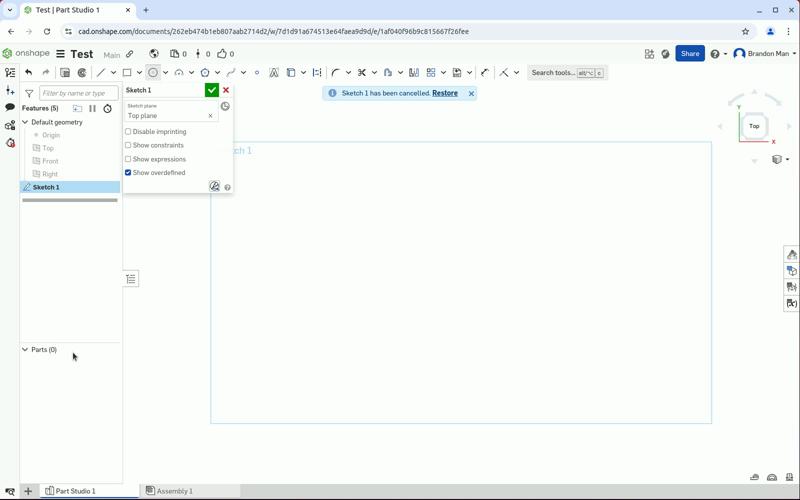
key_down(shift)
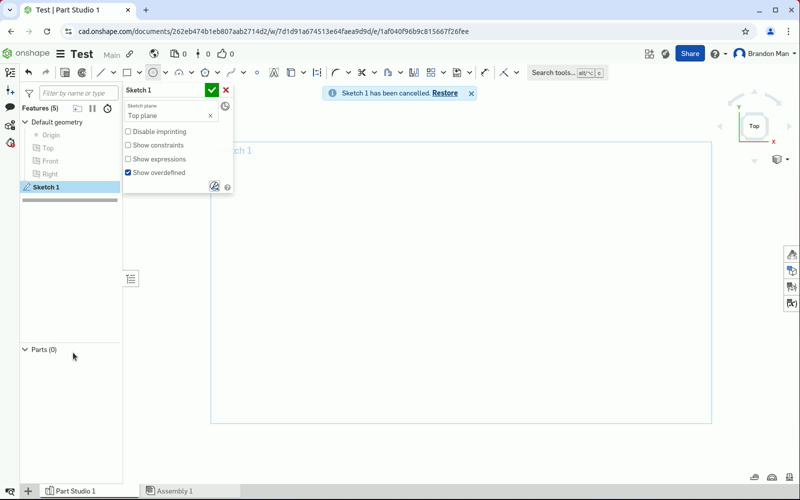
mouse_move(461, 282)
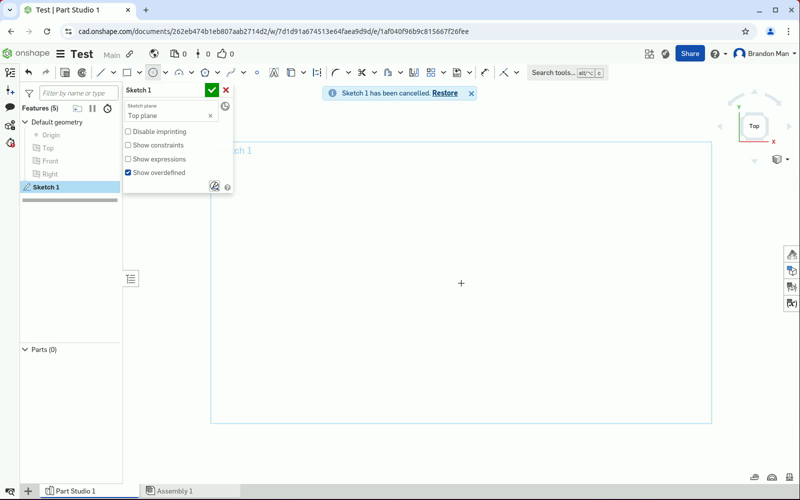
click(461, 282)
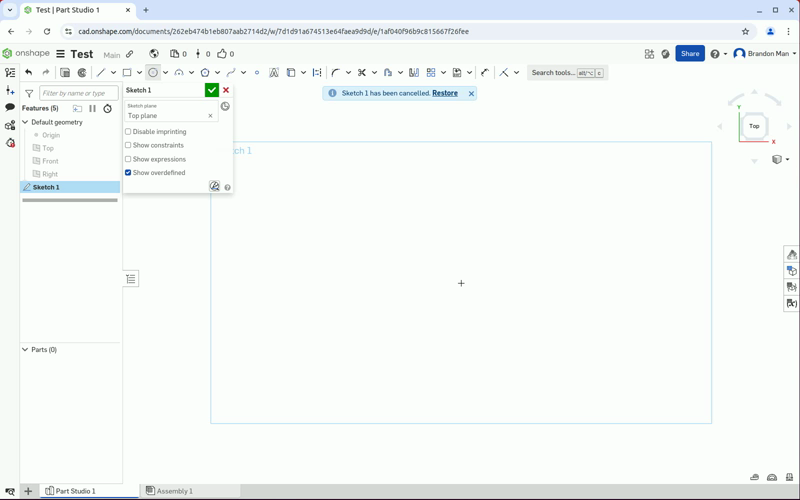
key_up(shift)
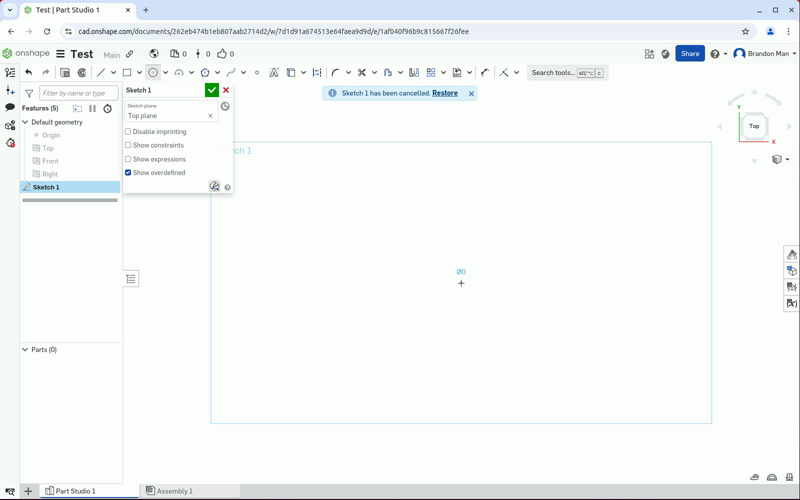
mouse_move(526, 282)
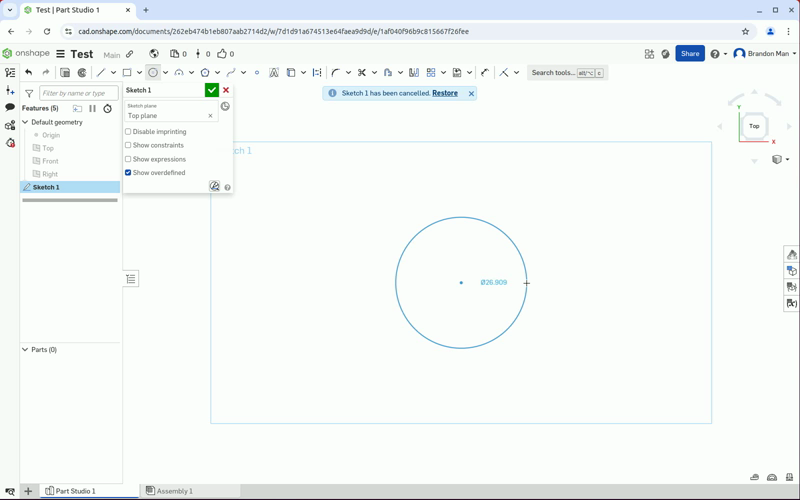
click(526, 282)
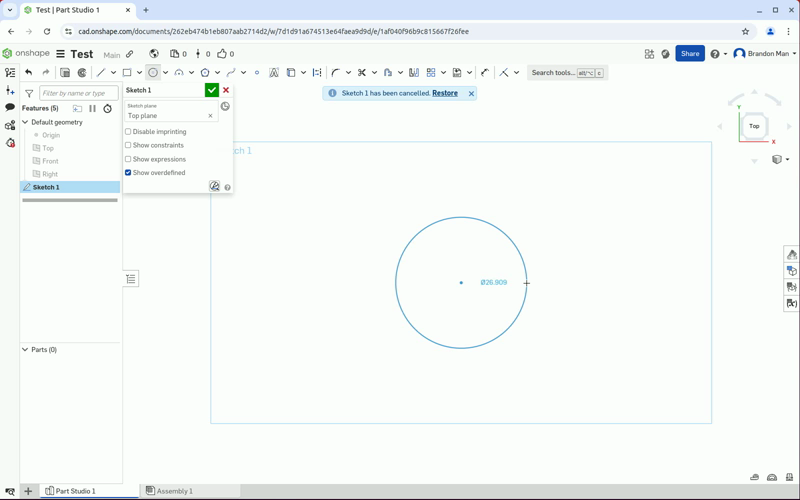
key(esc)
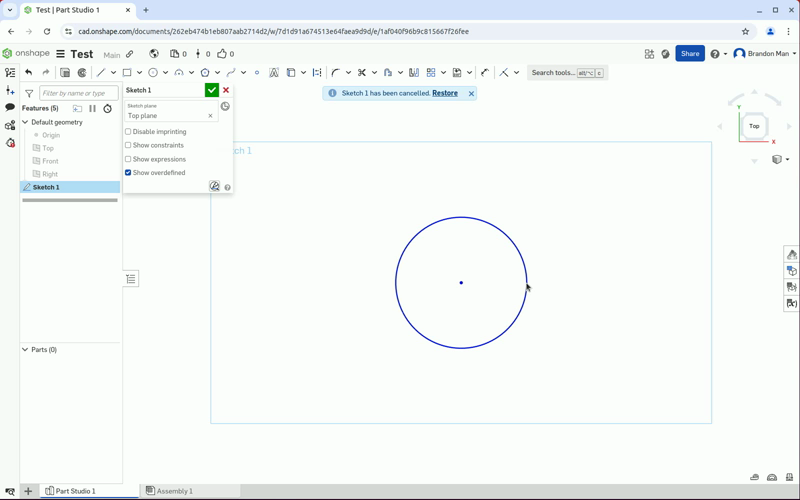
key(c)
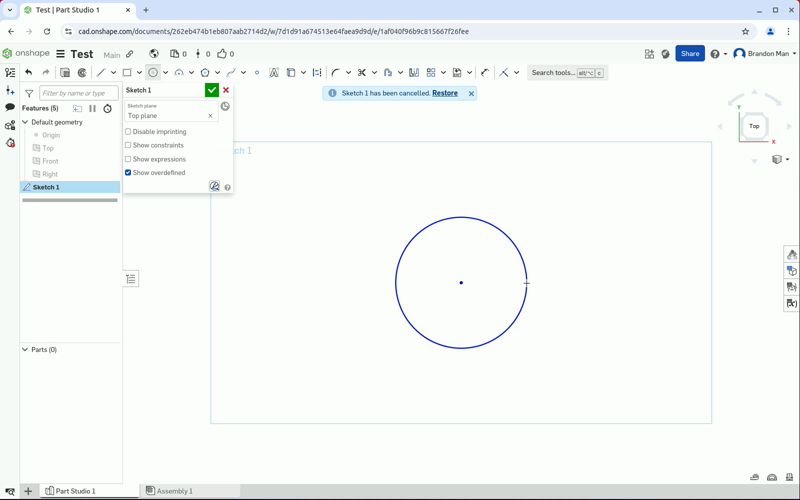
key_down(shift)
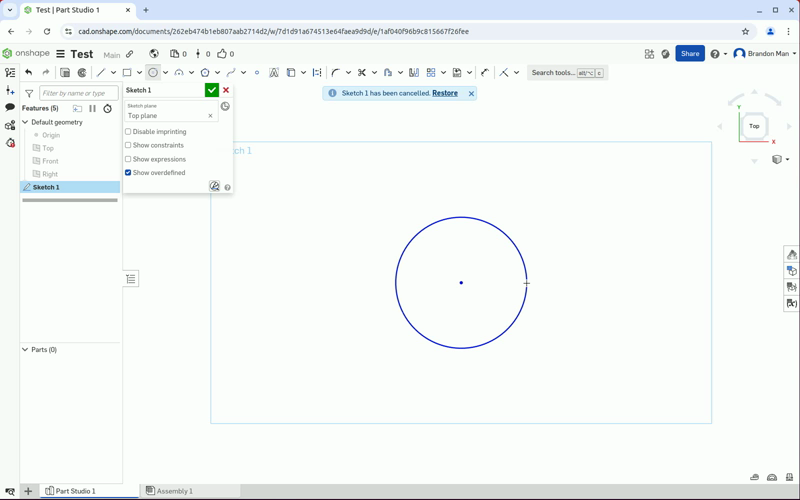
mouse_move(461, 282)
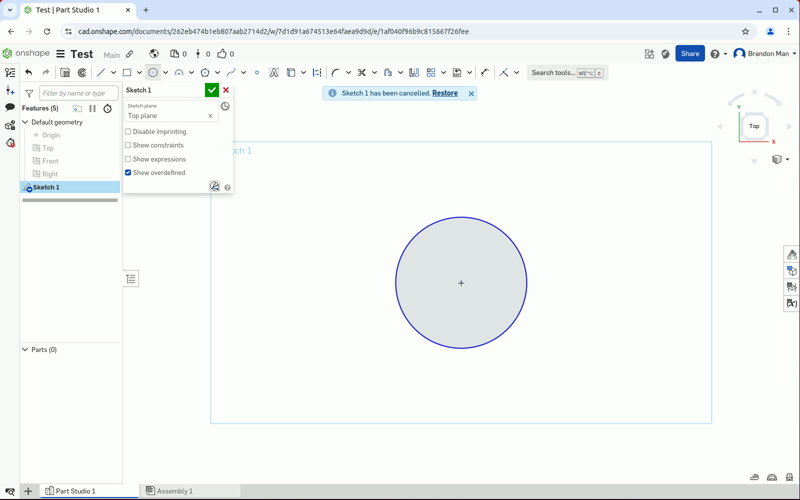
click(461, 282)
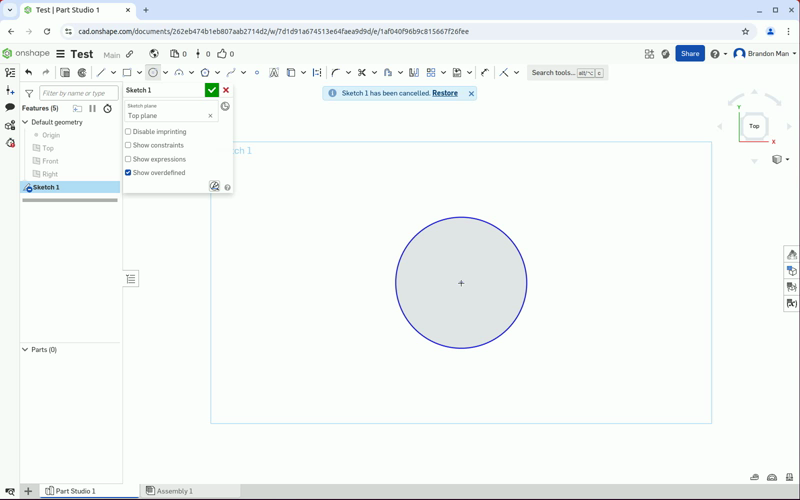
key_up(shift)
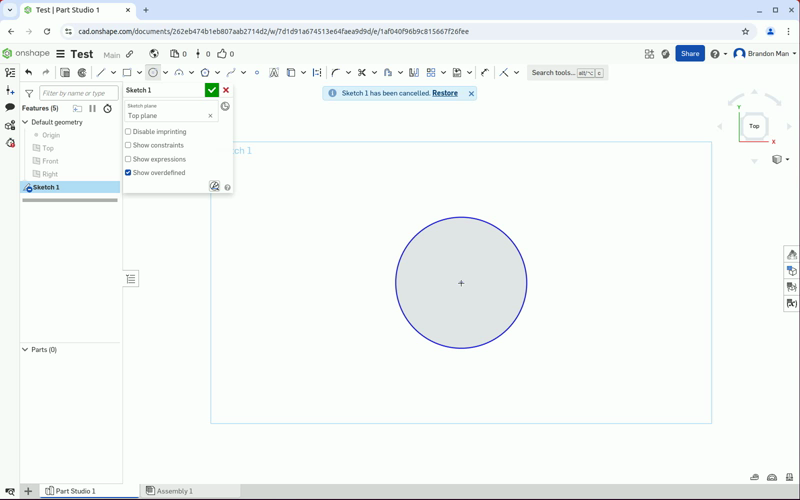
mouse_move(510, 282)
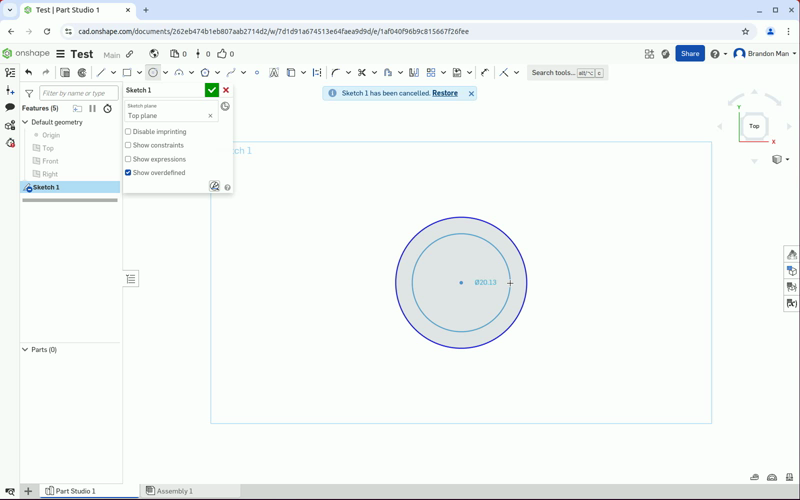
click(510, 282)
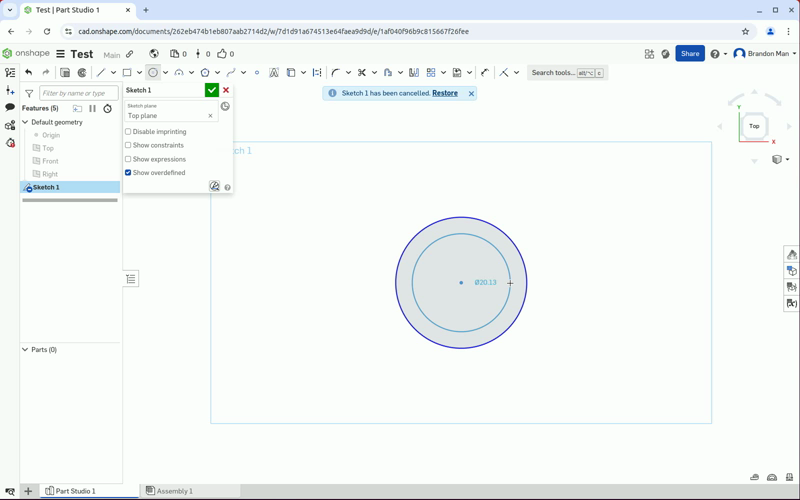
key(esc)
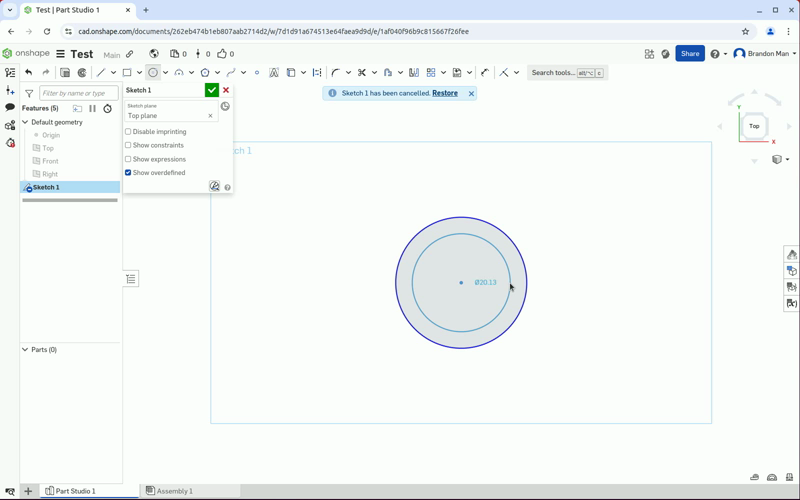
mouse_move(410, 253)
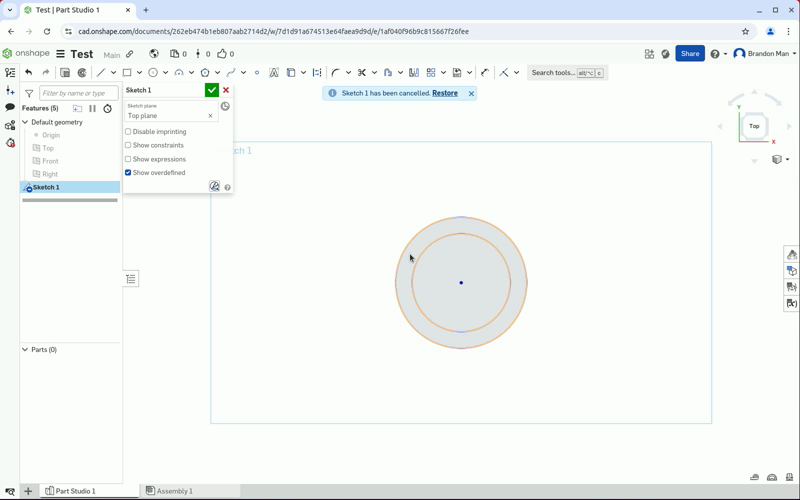
click(410, 253)
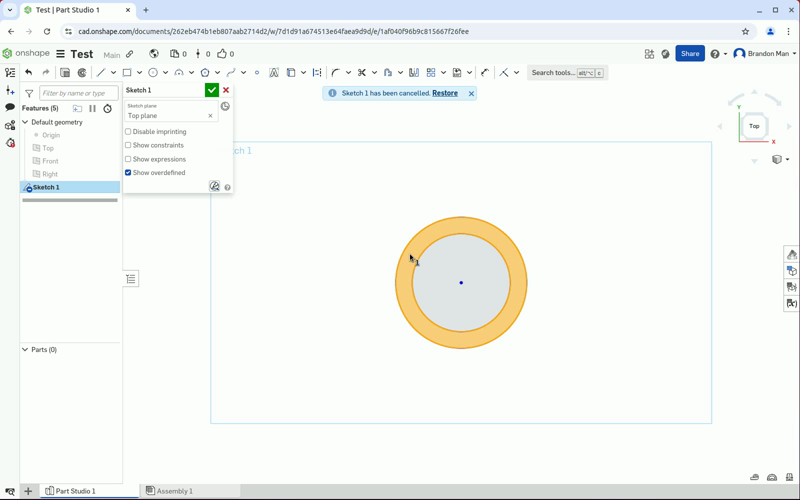
mouse_move(73, 352)
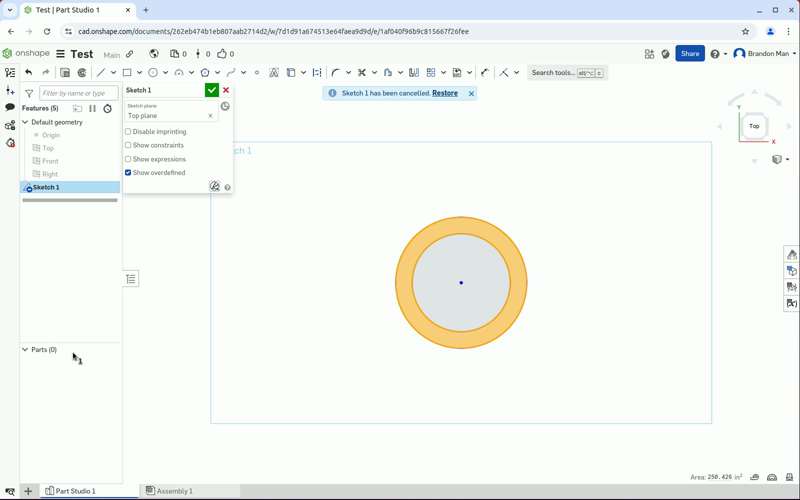
key(shift+y)
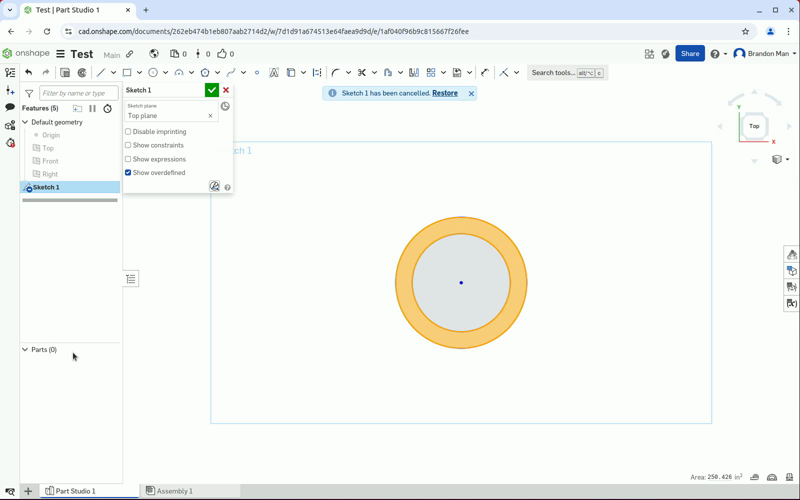
key(shift+e)
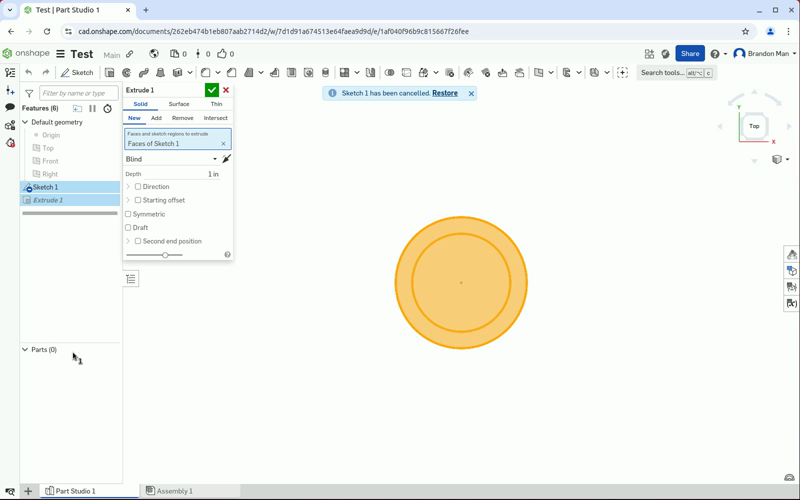
mouse_move(143, 106)
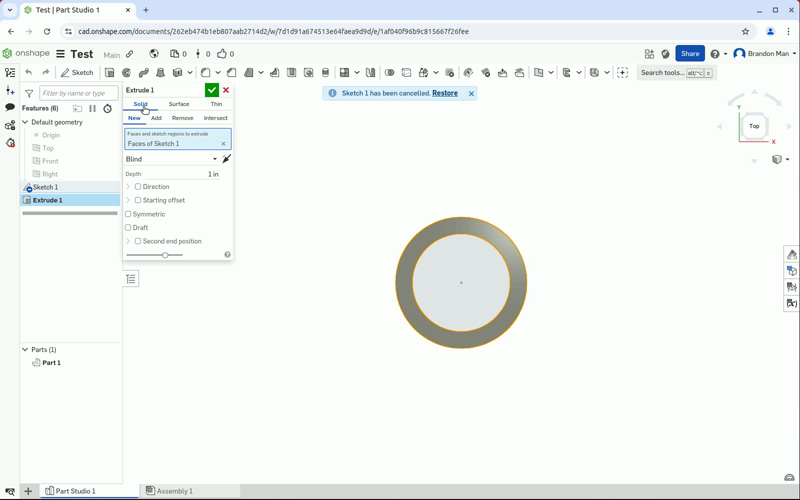
click(143, 106)
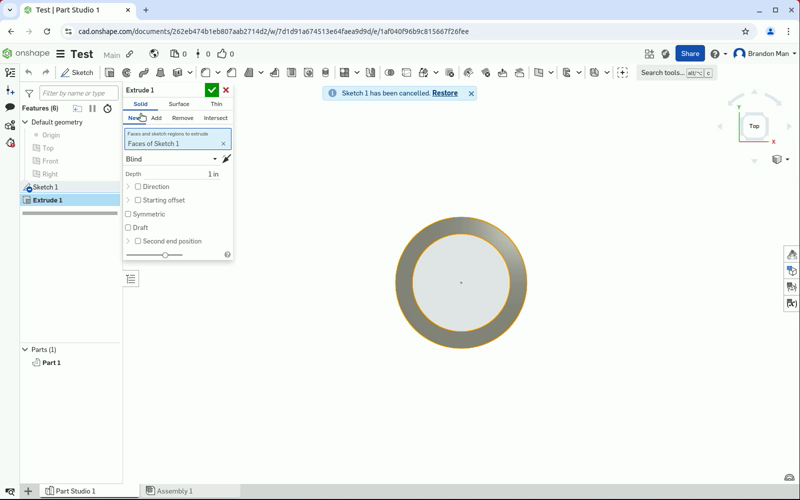
mouse_move(137, 120)
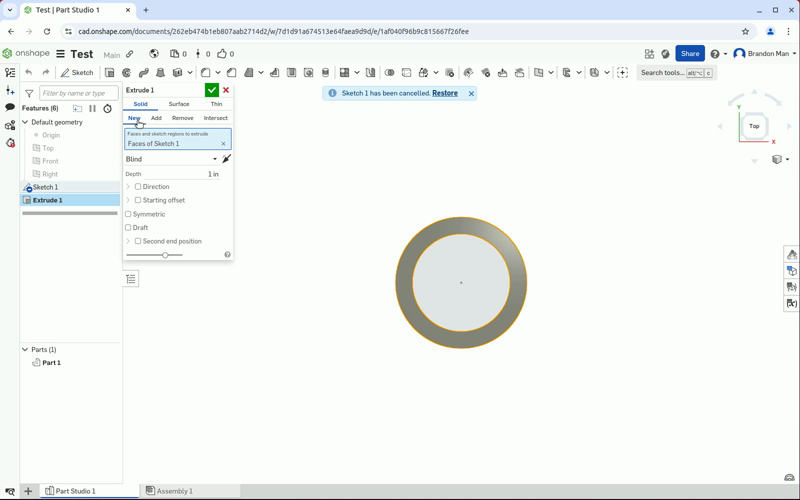
click(137, 120)
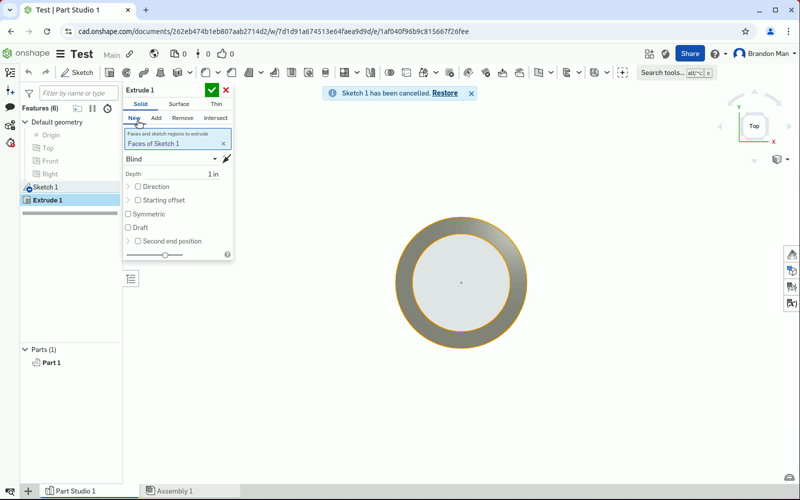
key(tab, 4)
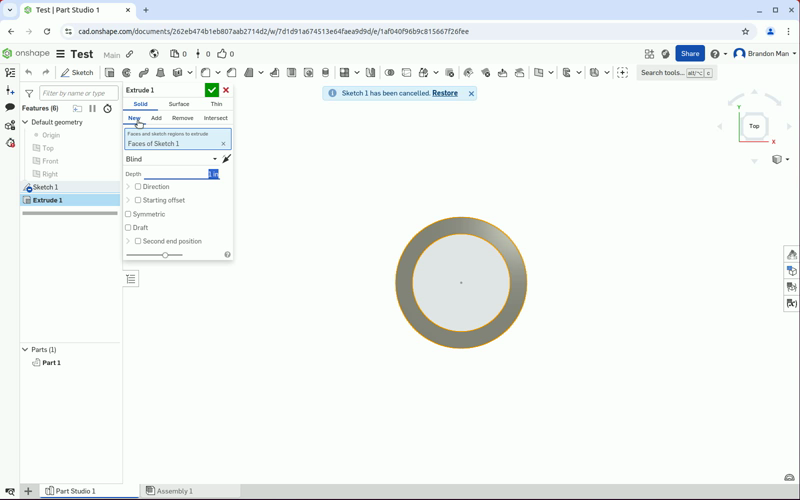
text(3.129)
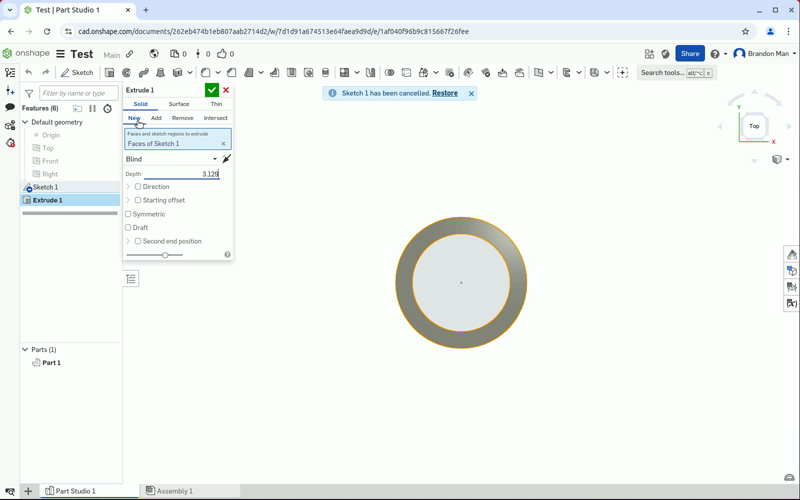
key(enter)
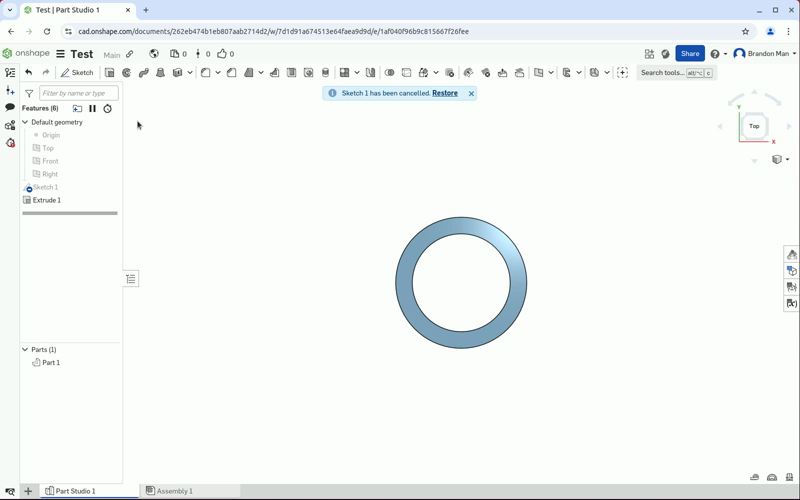
key(shift+h)
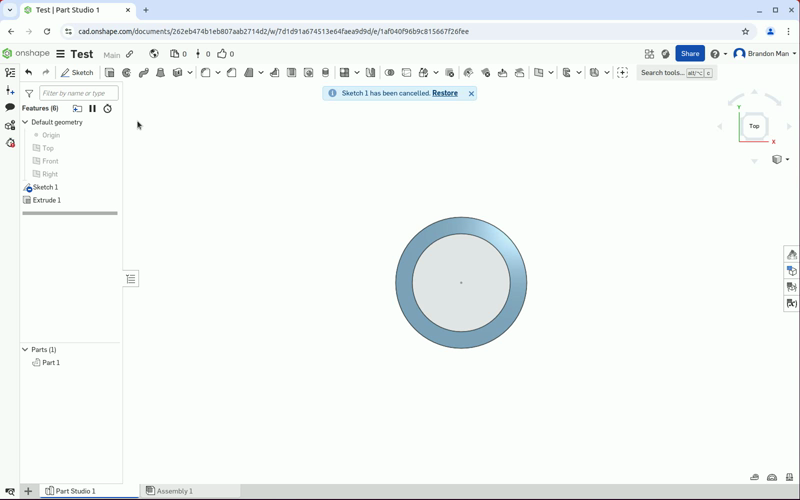
key(shift+h)
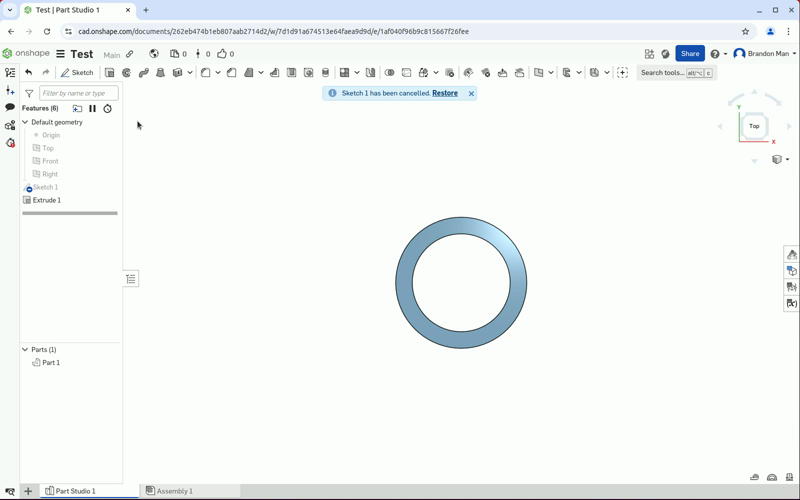
mouse_move(73, 189)
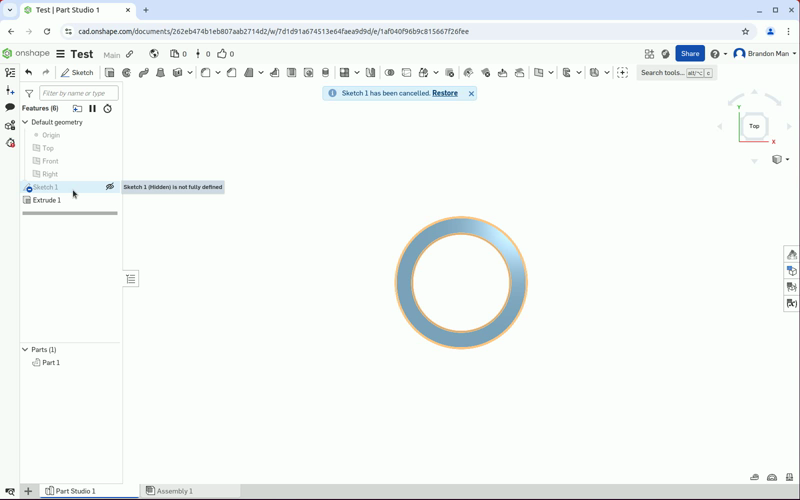
click(73, 189)
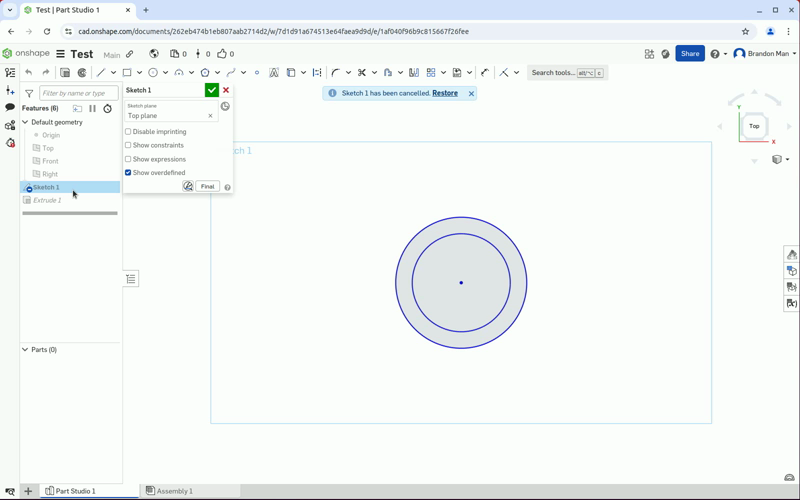
mouse_move(229, 92)
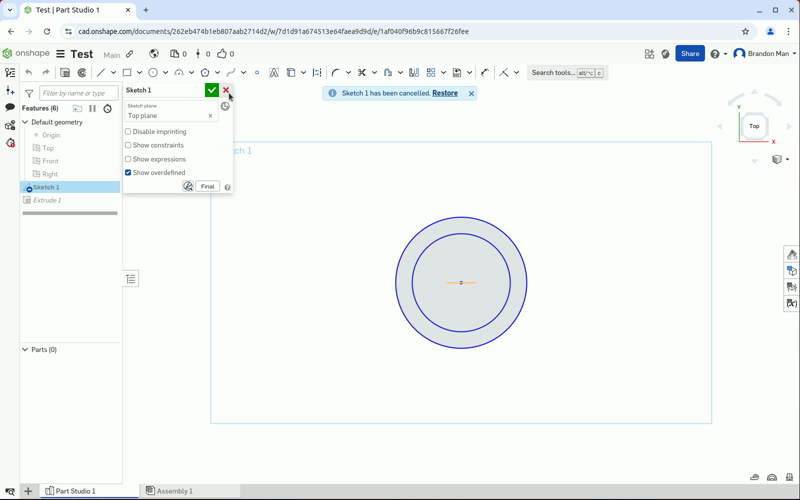
click(229, 92)
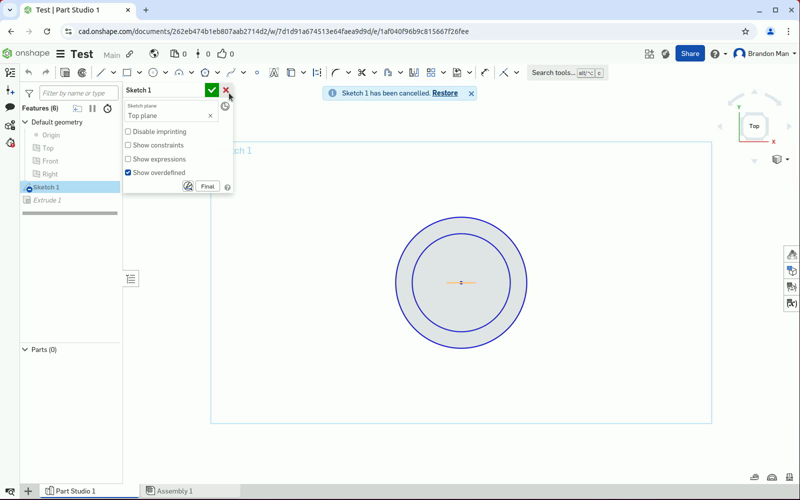
key(shift+s)
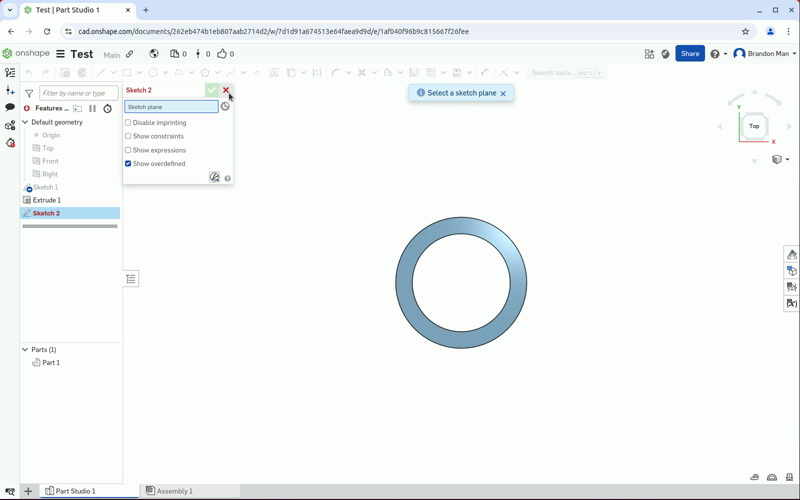
mouse_move(73, 150)
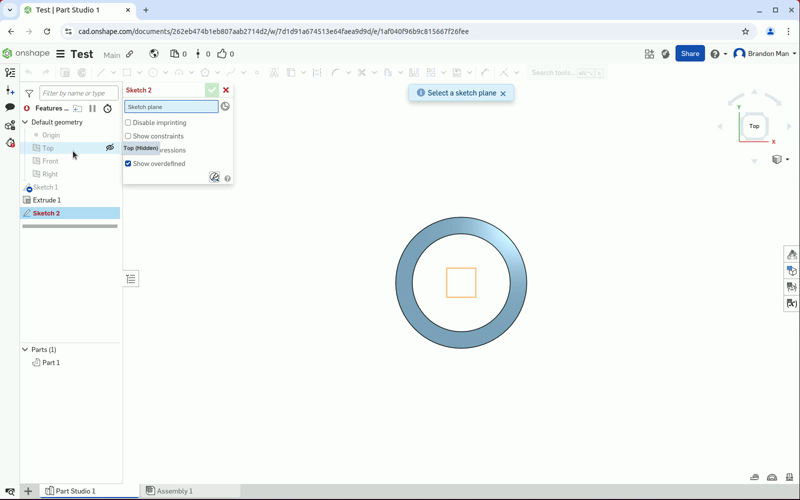
click(73, 150)
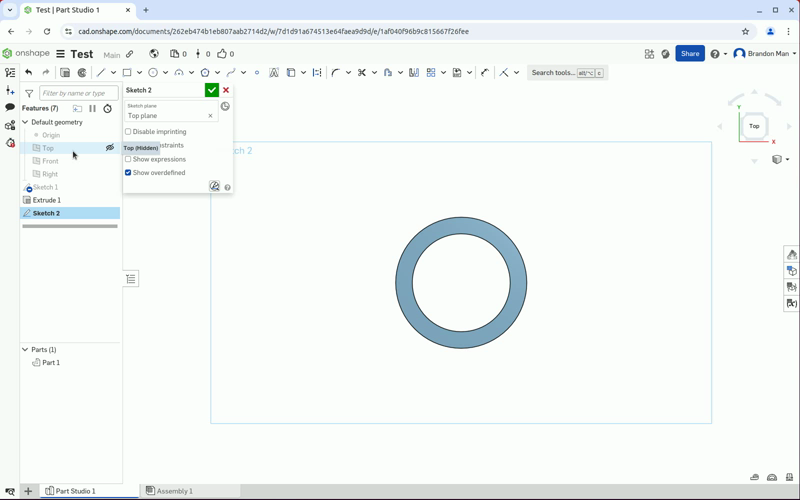
mouse_move(73, 352)
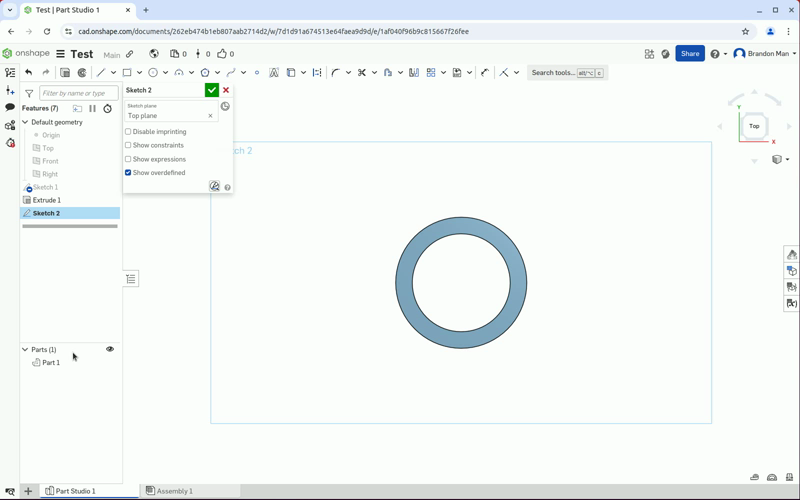
key(y)
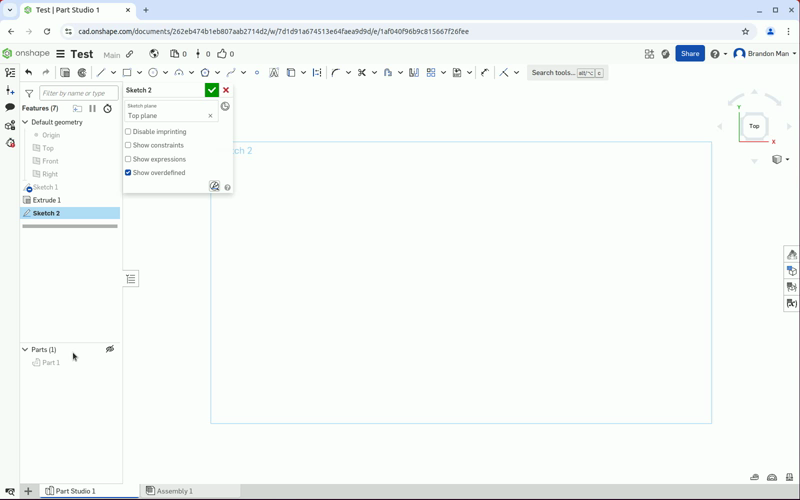
key(c)
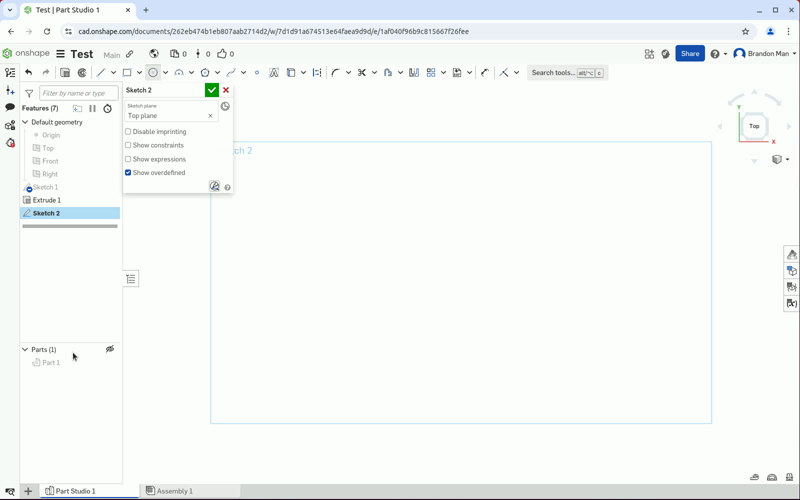
key_down(shift)
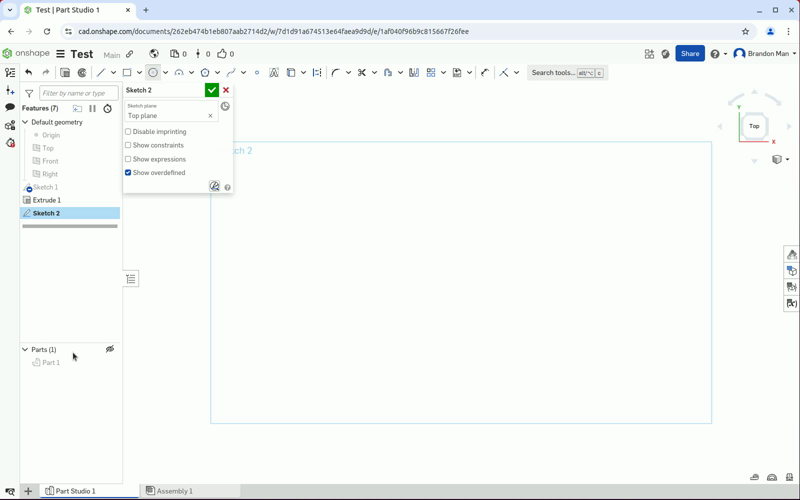
mouse_move(460, 282)
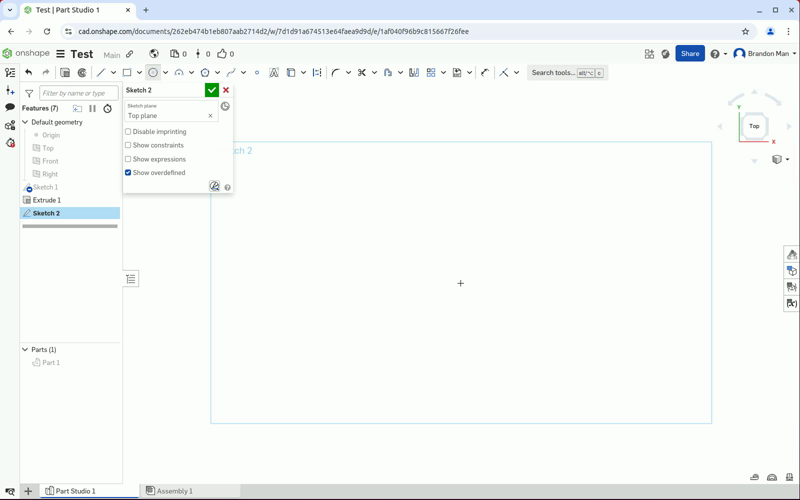
click(460, 282)
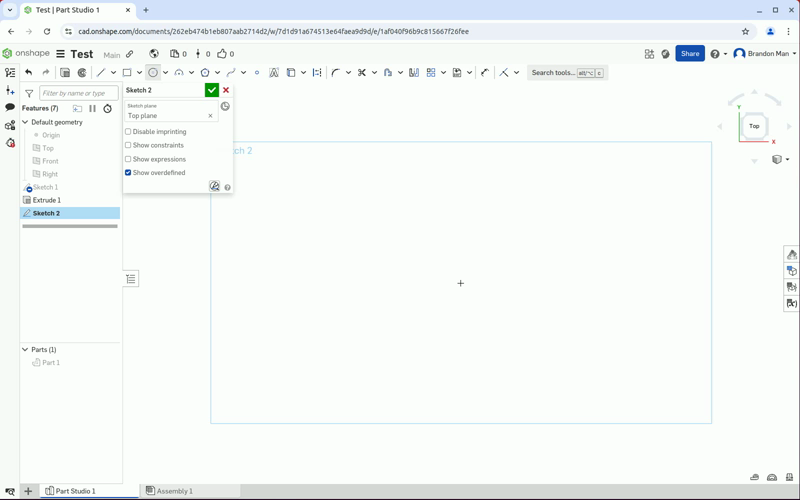
key_up(shift)
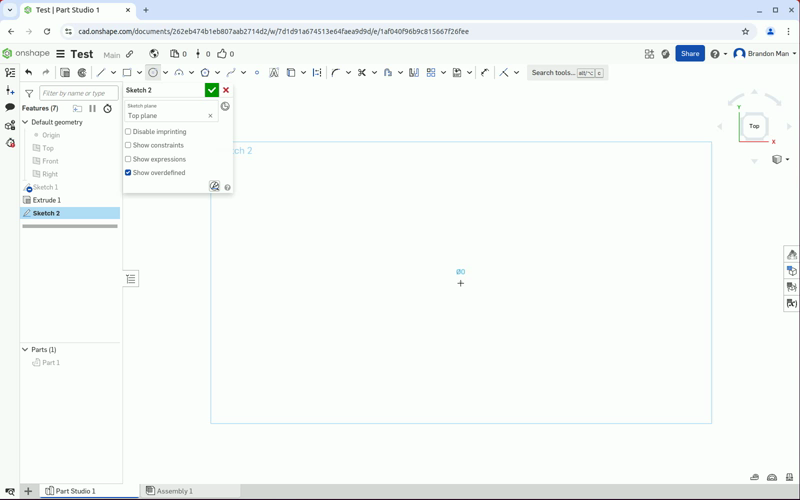
mouse_move(510, 282)
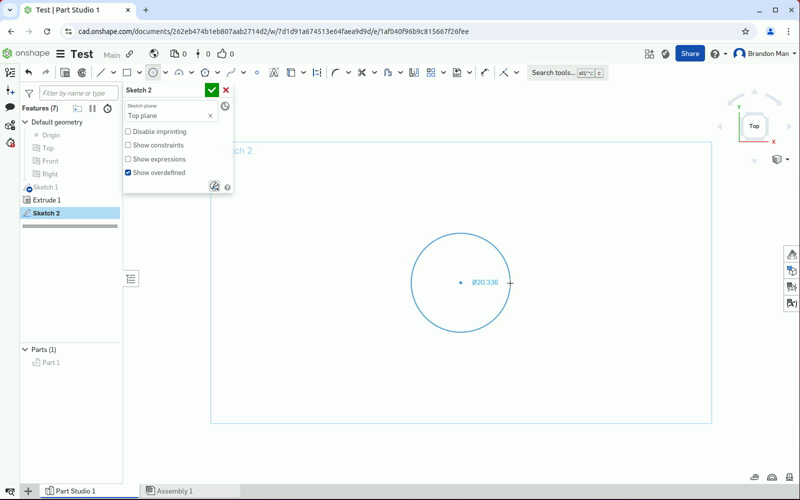
click(510, 282)
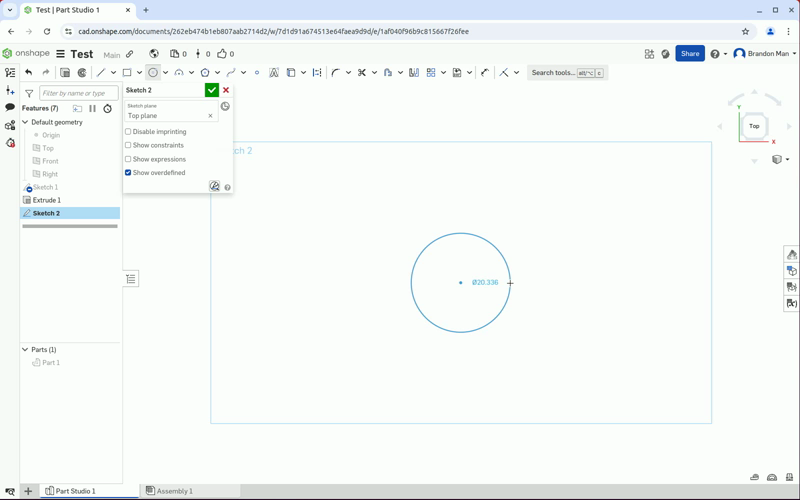
key(esc)
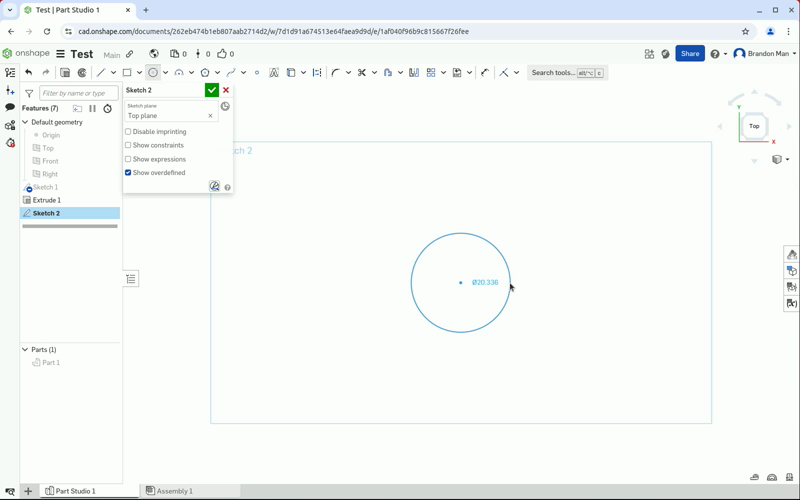
key(c)
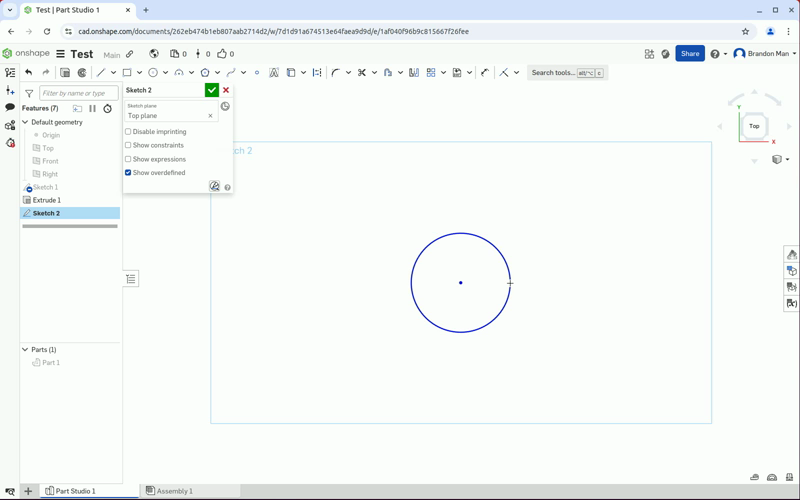
key_down(shift)
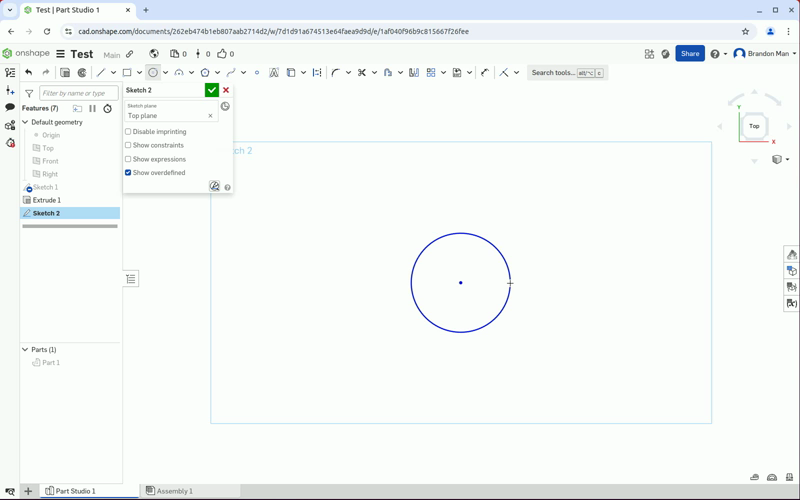
mouse_move(460, 282)
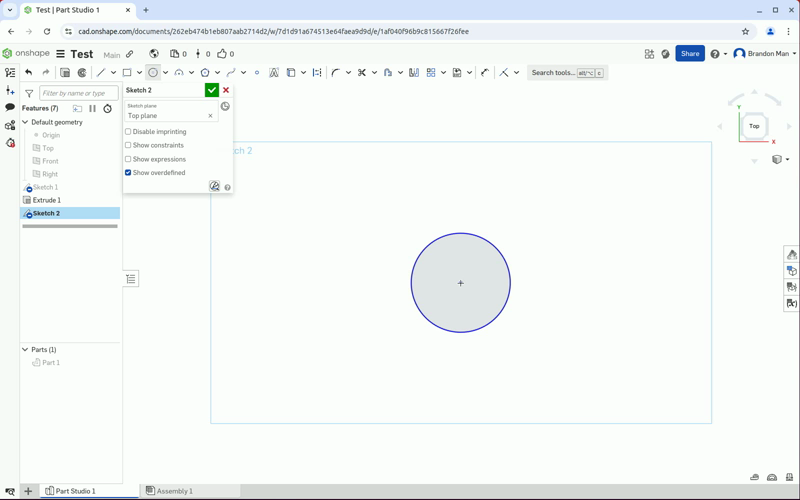
click(460, 282)
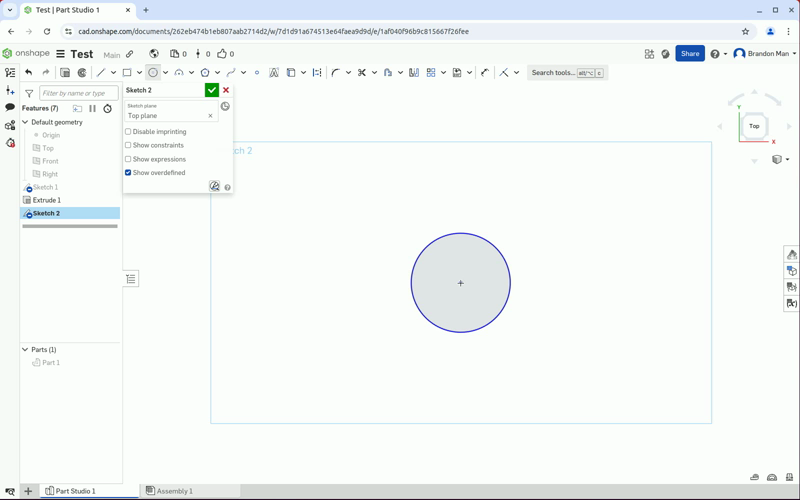
key_up(shift)
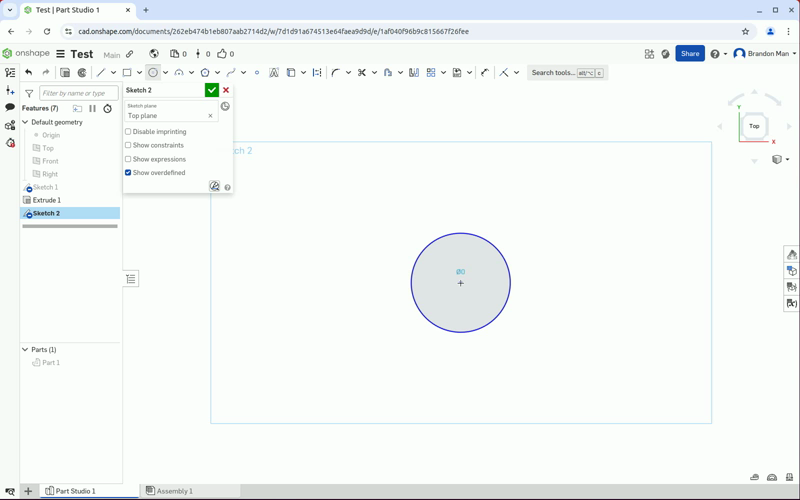
mouse_move(501, 282)
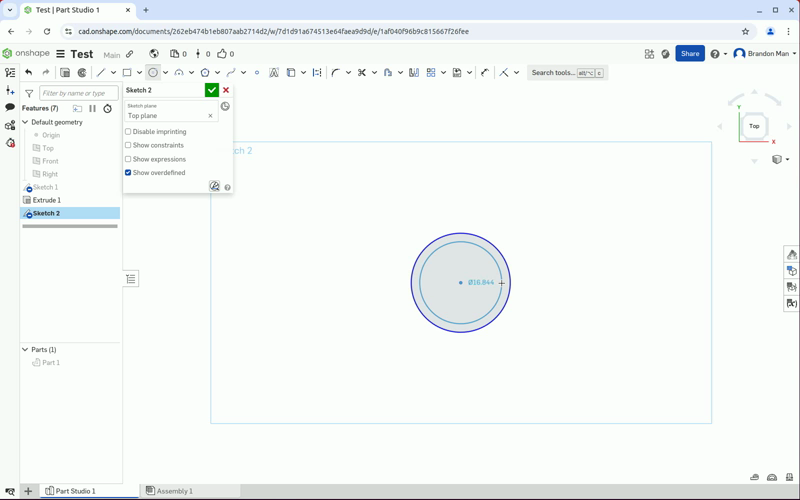
click(501, 282)
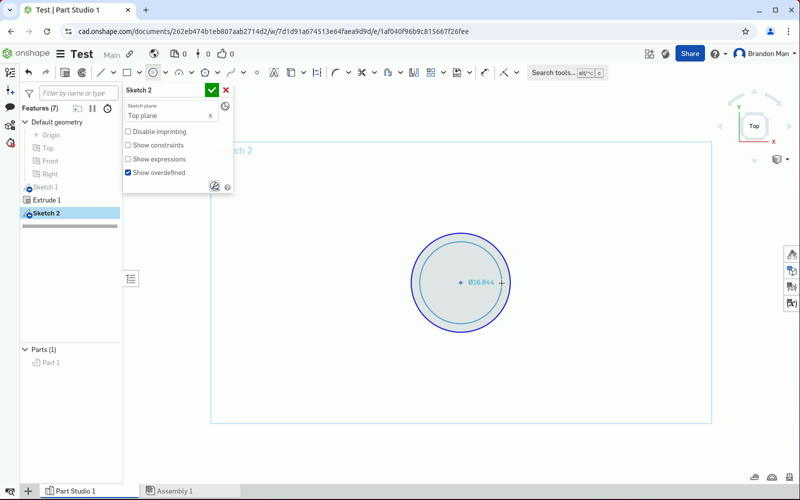
key(esc)
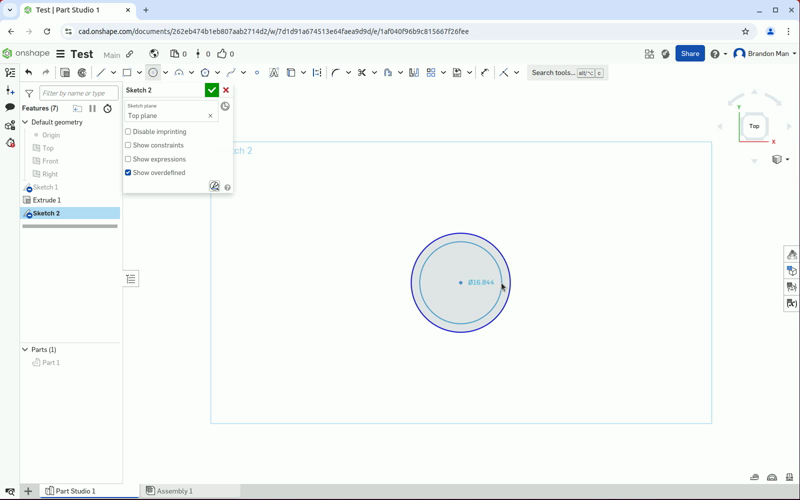
mouse_move(492, 250)
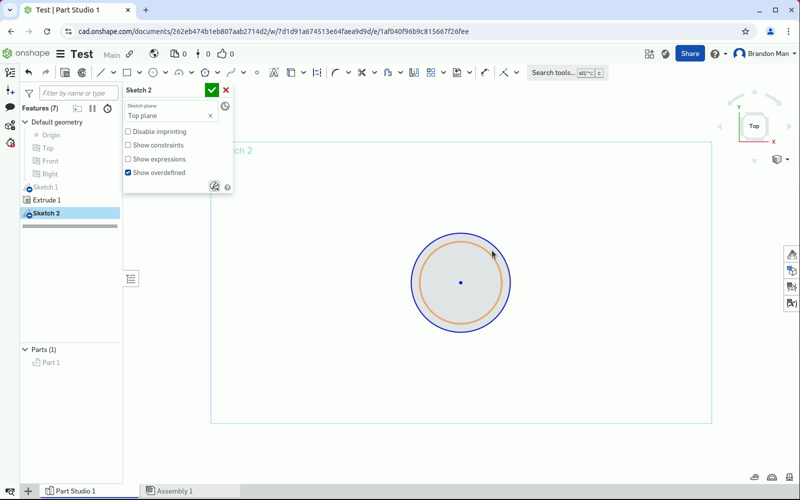
click(492, 250)
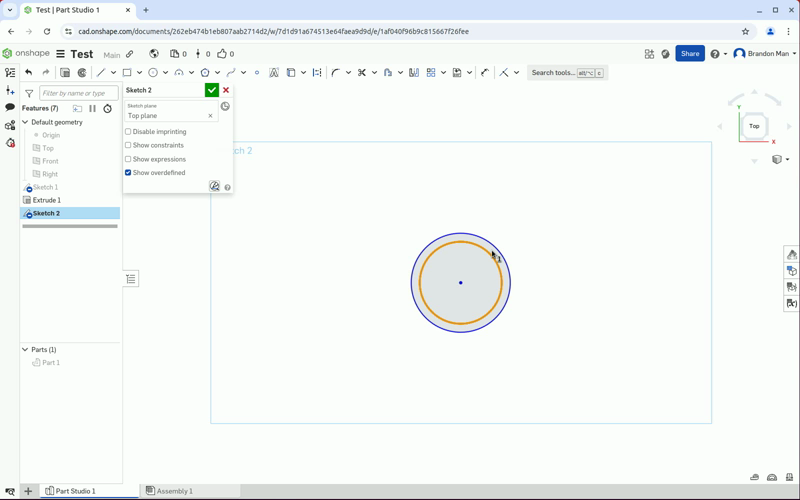
mouse_move(73, 352)
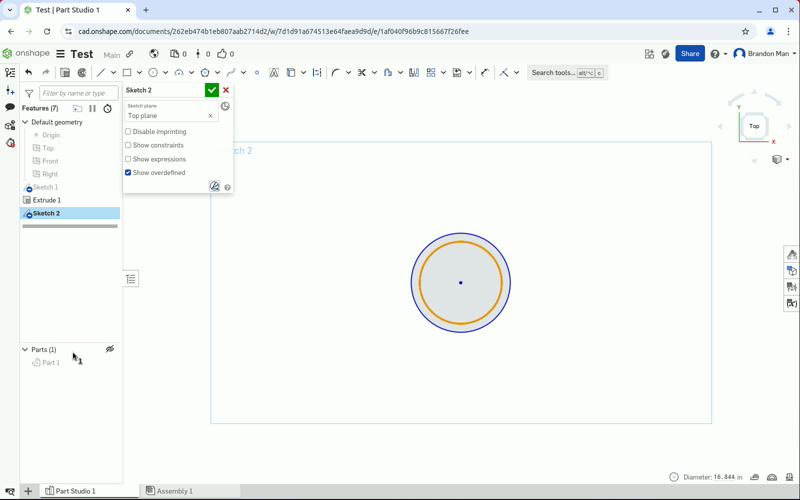
key(shift+y)
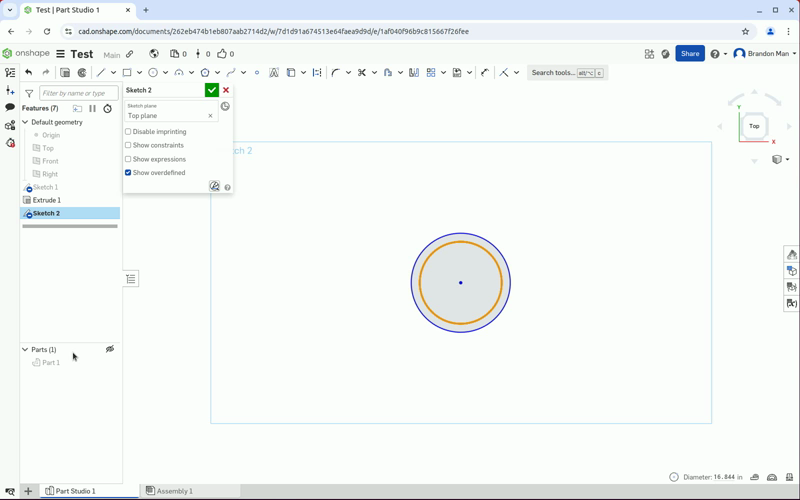
key(shift+e)
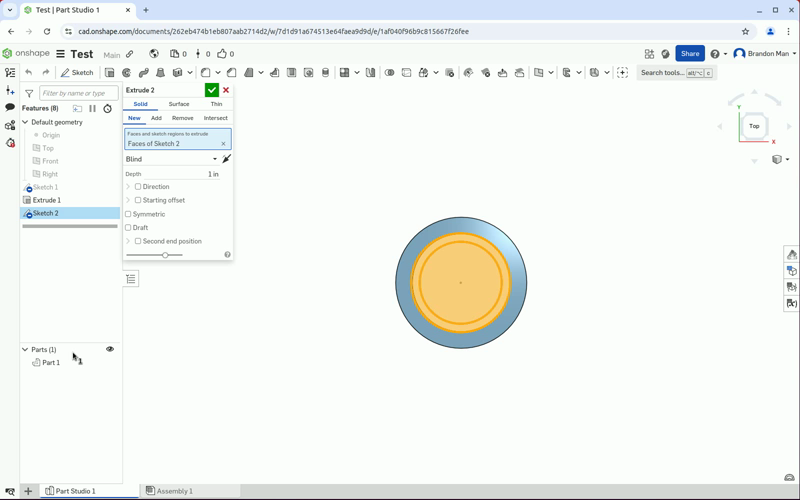
mouse_move(143, 106)
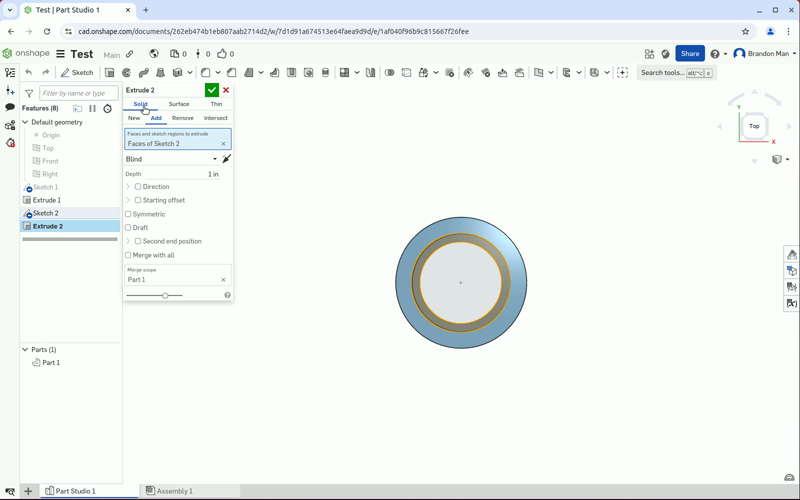
click(143, 106)
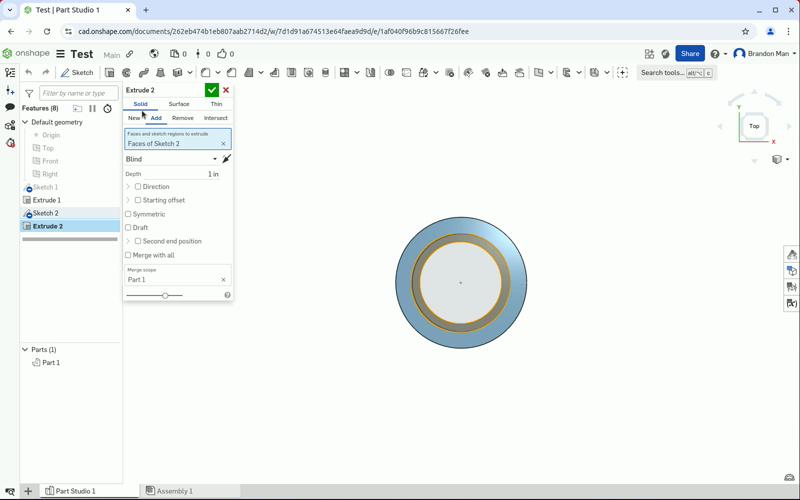
mouse_move(137, 120)
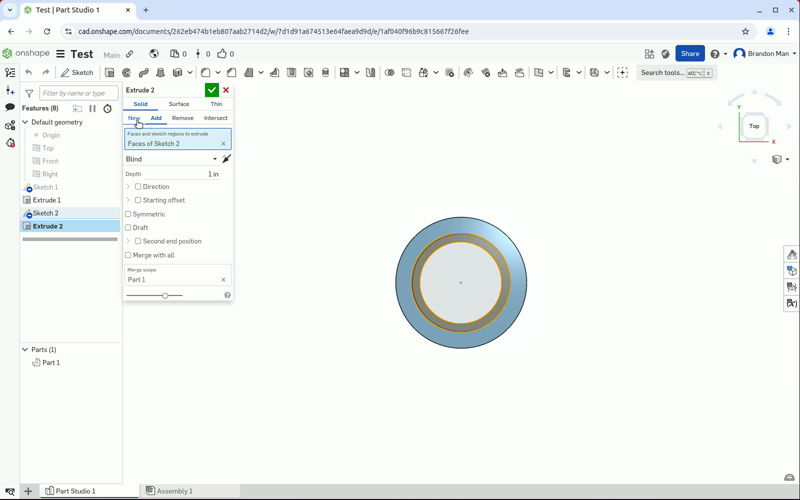
click(137, 120)
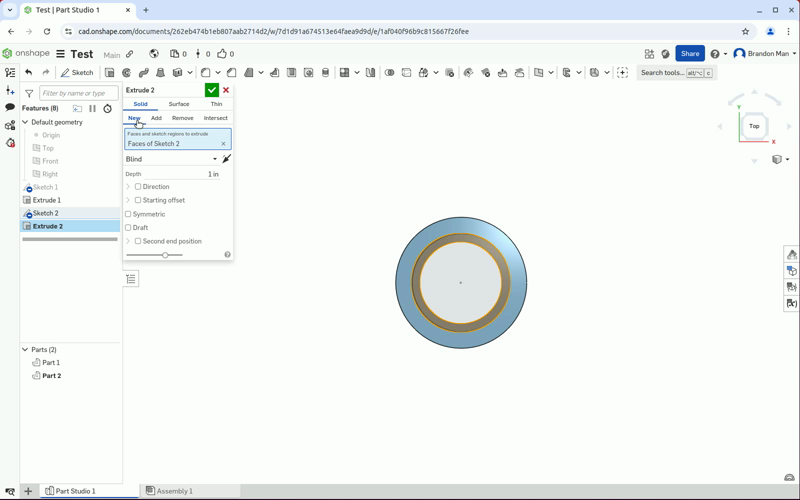
key(tab, 4)
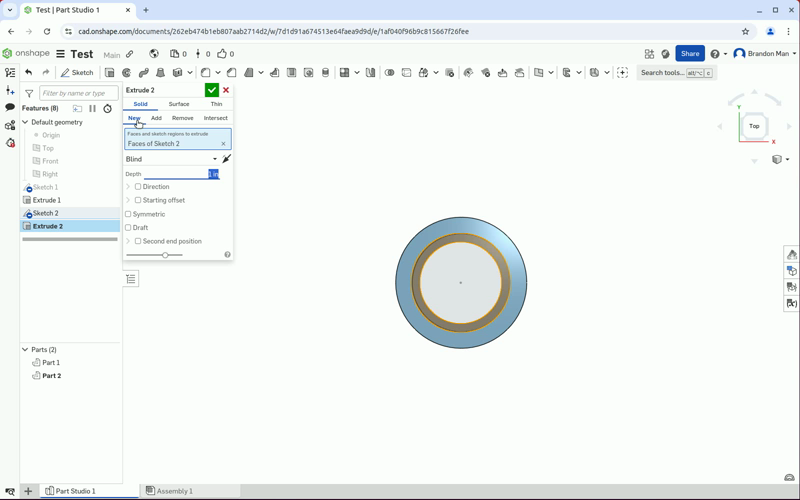
text(23.108)
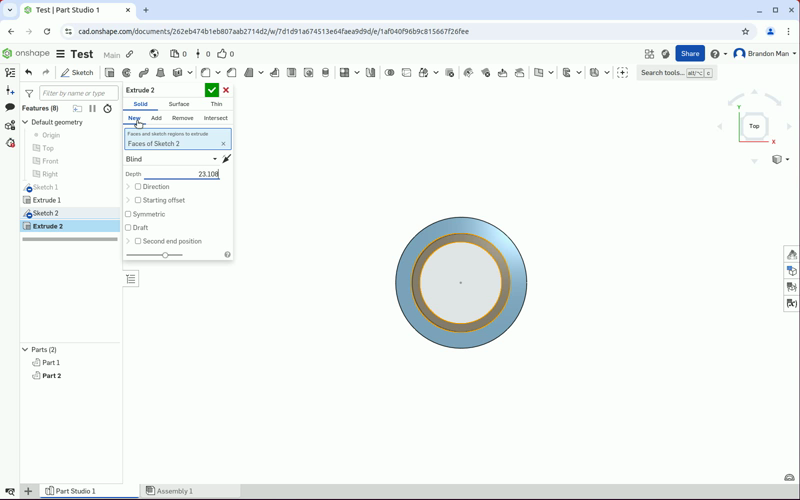
key(enter)
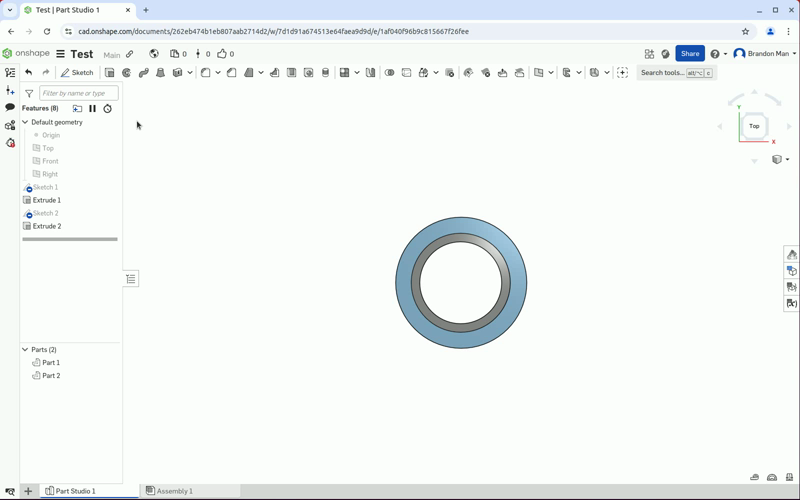
key(shift+h)
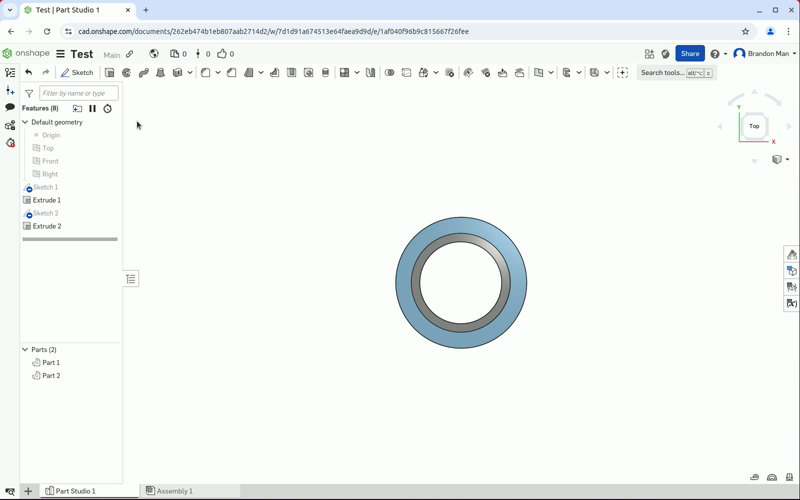
key(shift+h)
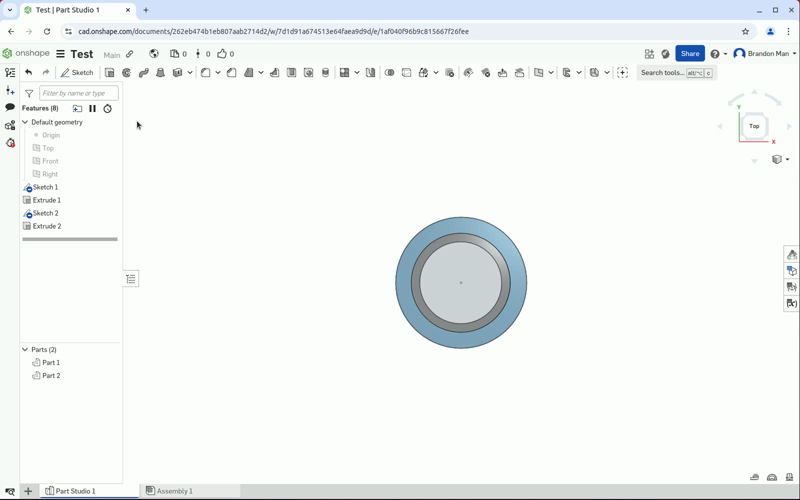
key(shift+7)
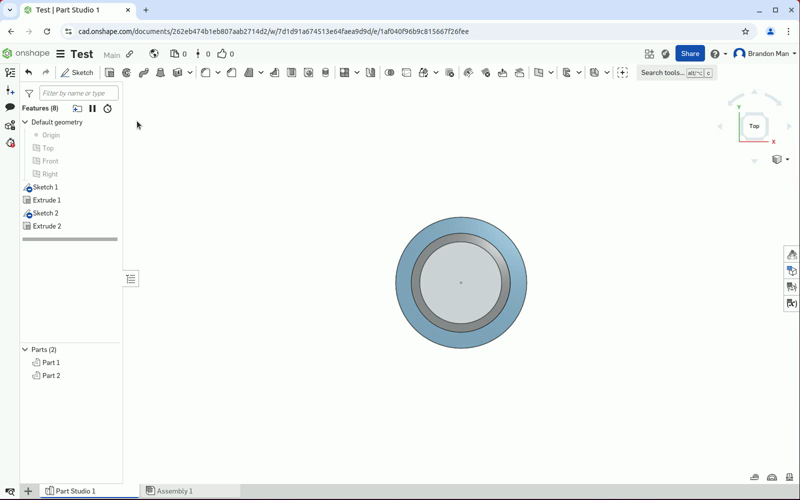
key(up, 3)
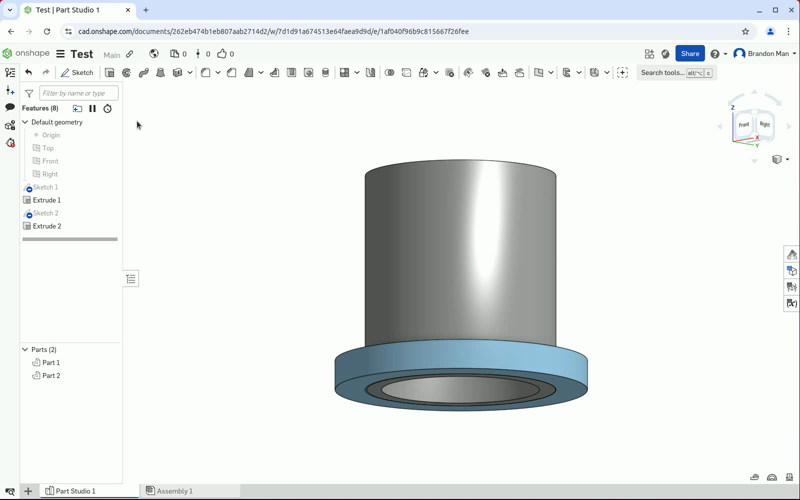
key(left, 3)
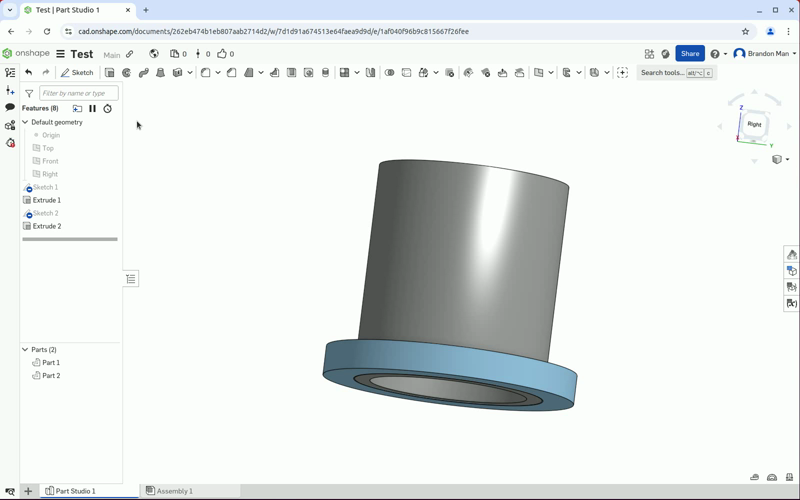
key(right, 3)
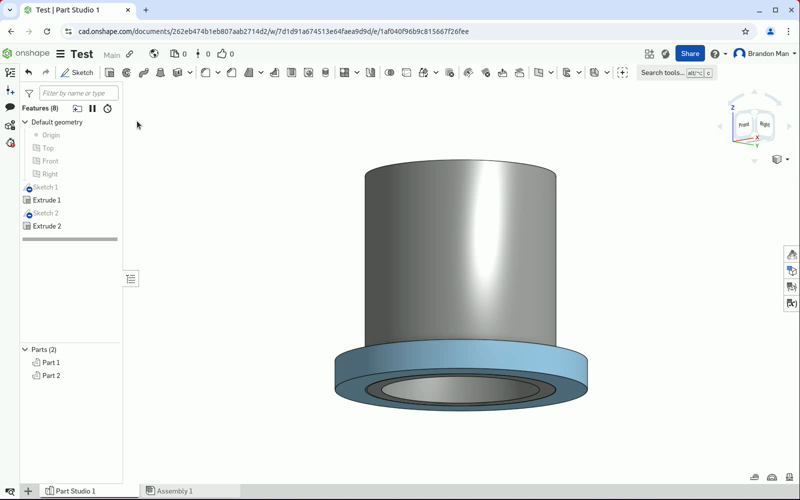
key(down, 3)
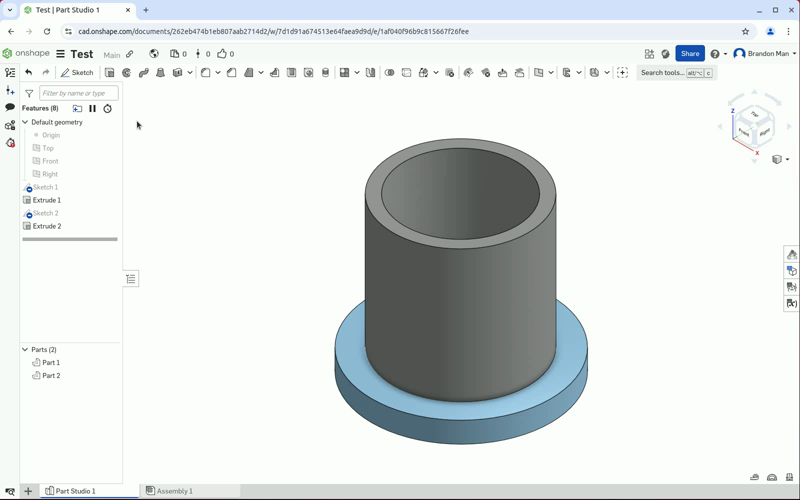
mouse_move(73, 189)
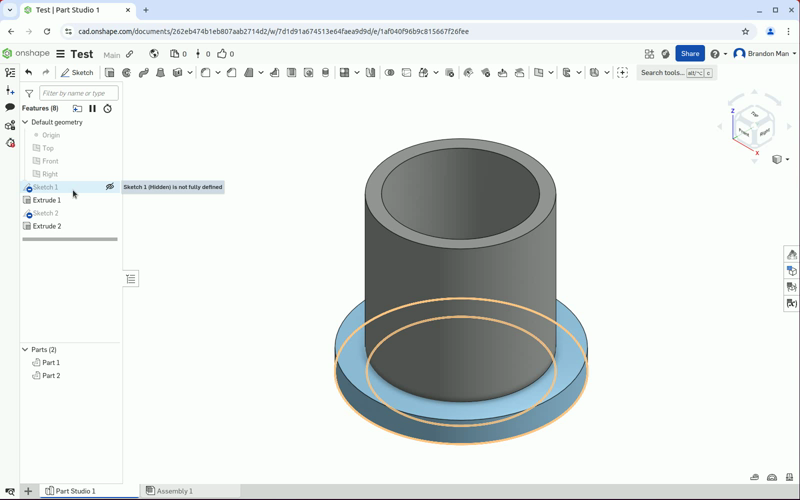
click(73, 189)